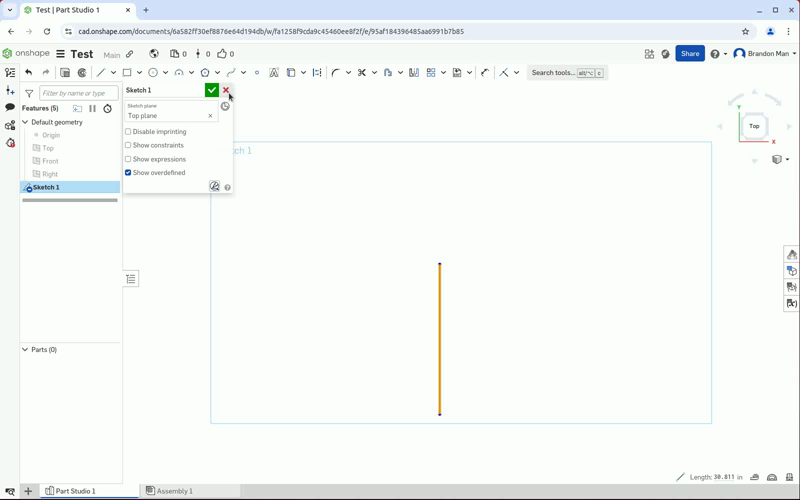
key(shift+h)
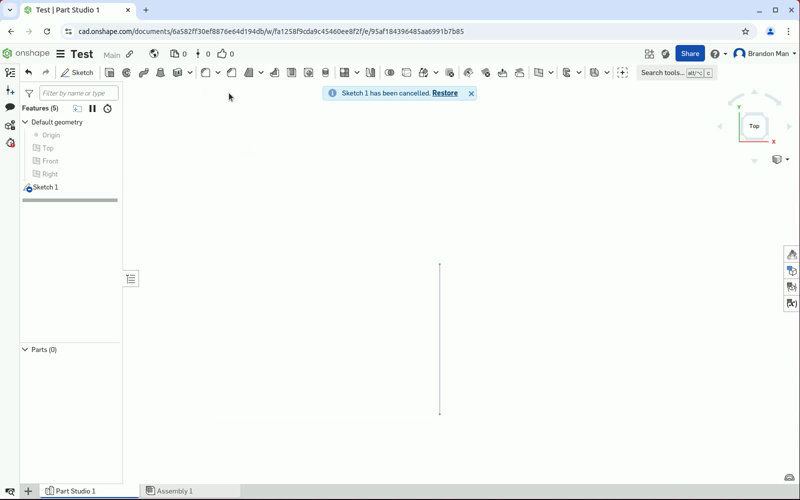
key(shift+s)
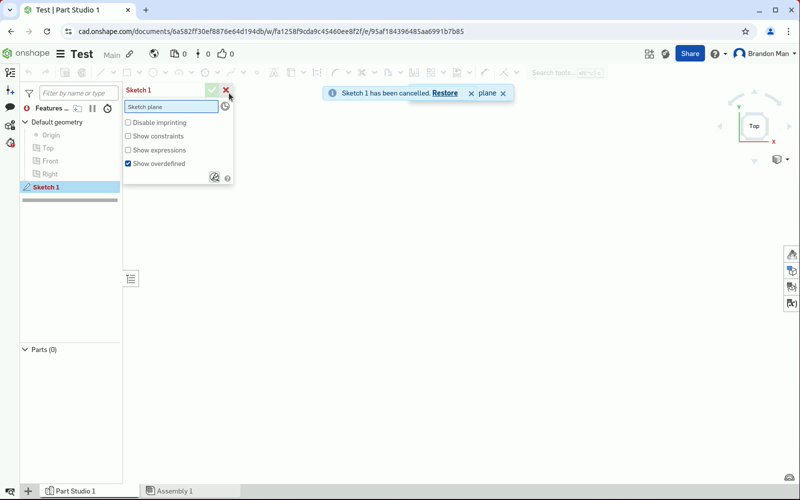
mouse_move(73, 150)
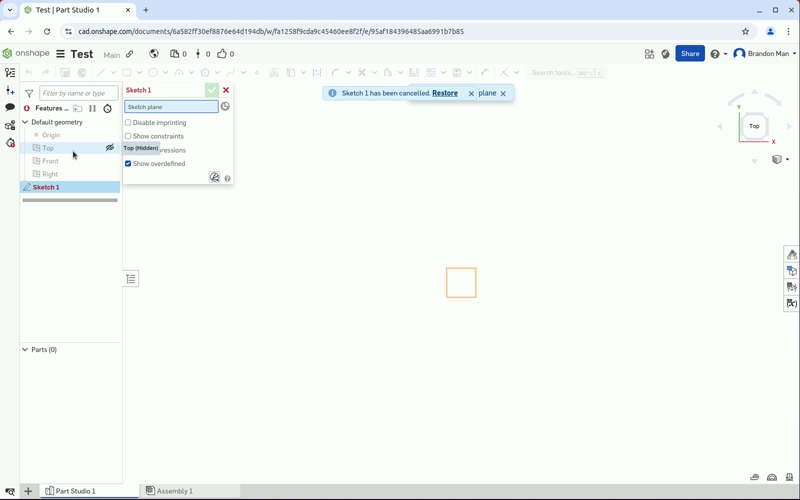
click(73, 150)
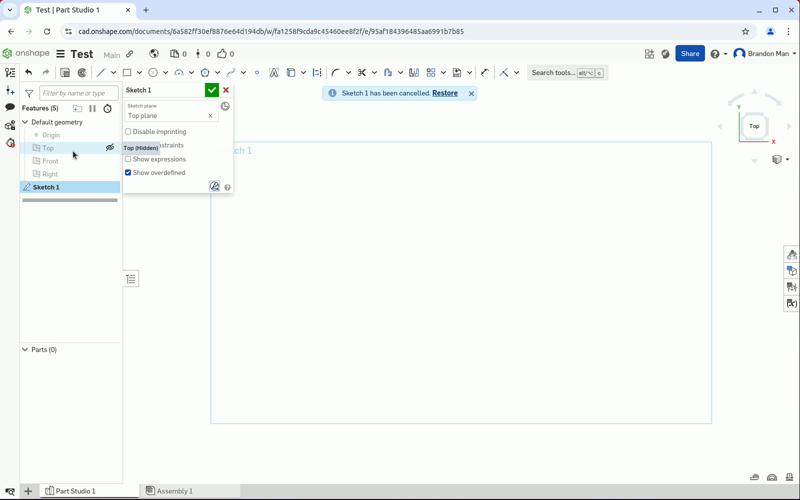
mouse_move(73, 352)
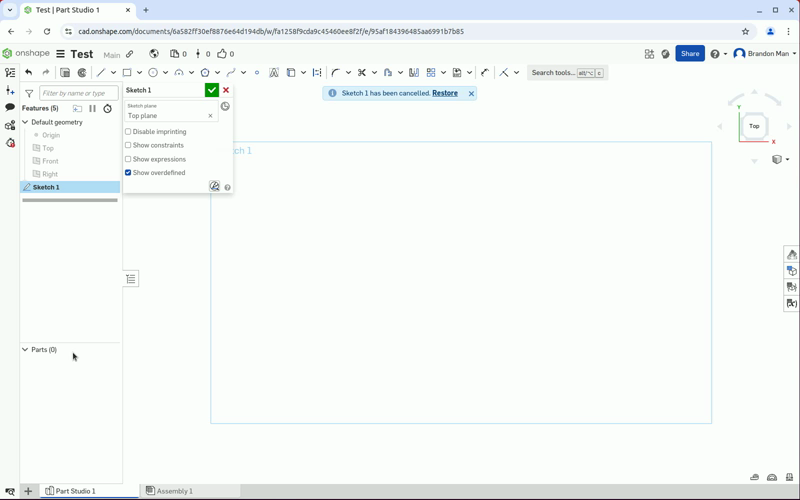
key(y)
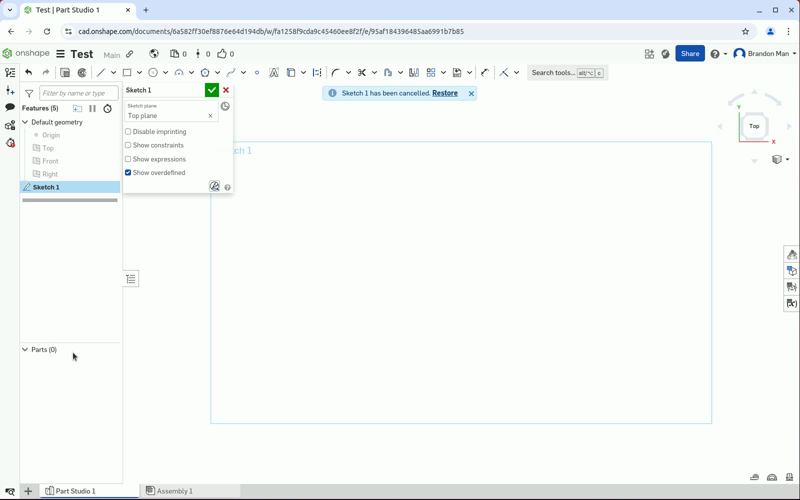
key(c)
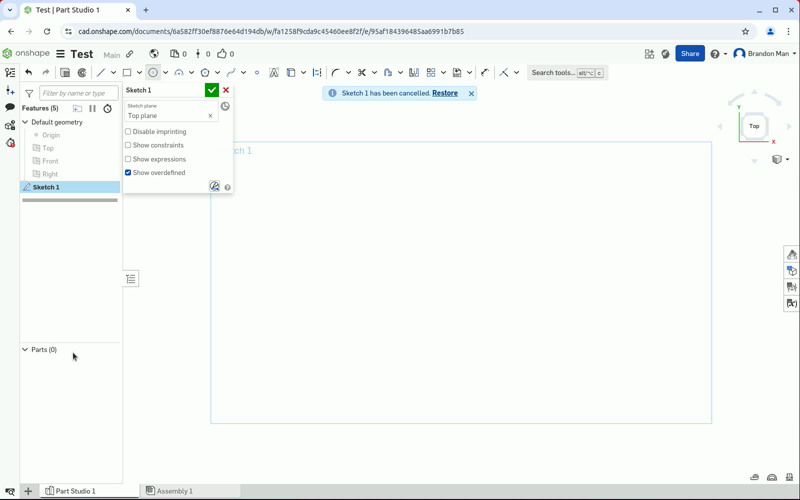
key_down(shift)
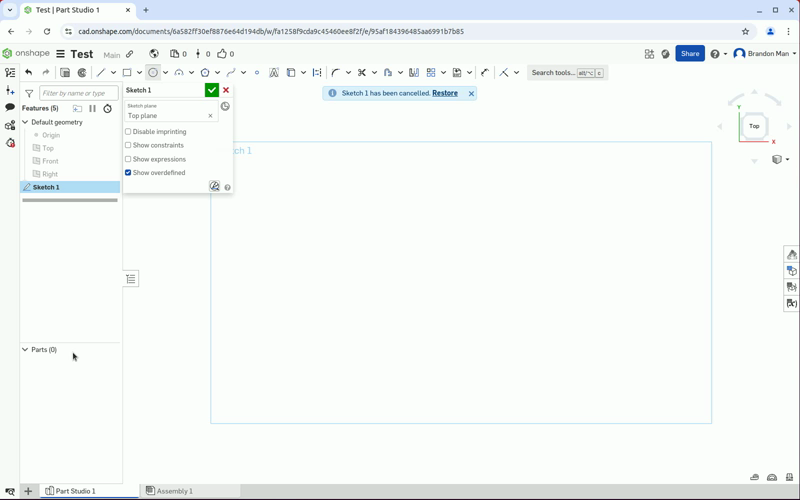
mouse_move(460, 282)
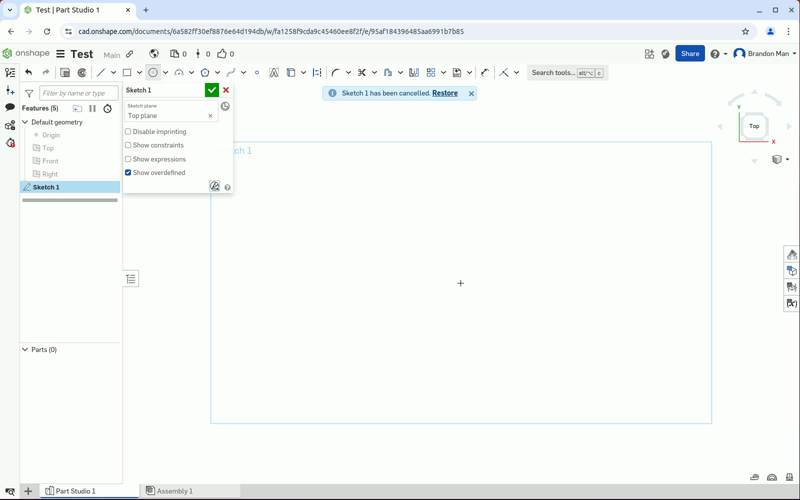
click(460, 282)
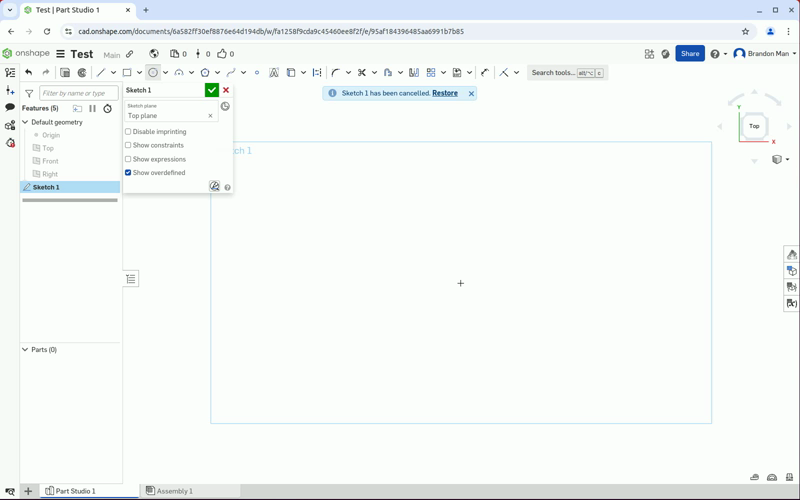
key_up(shift)
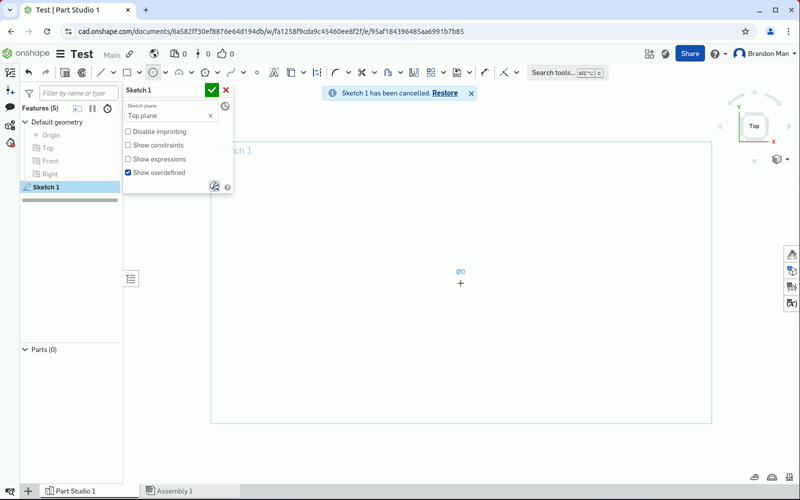
mouse_move(485, 282)
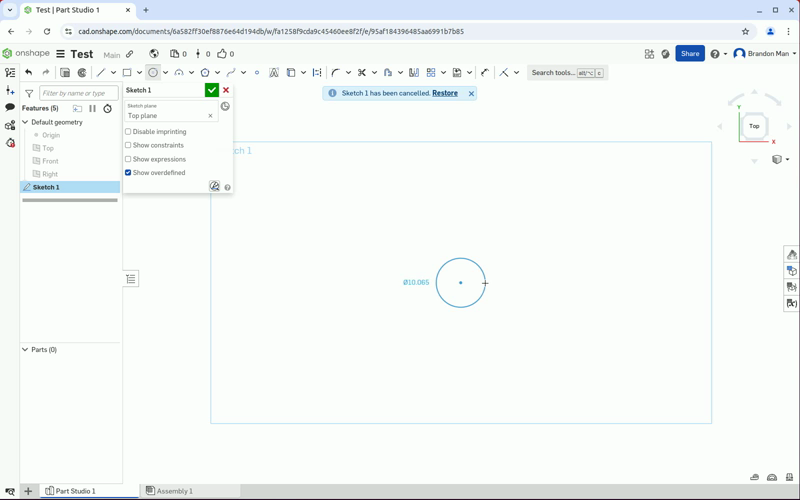
click(485, 282)
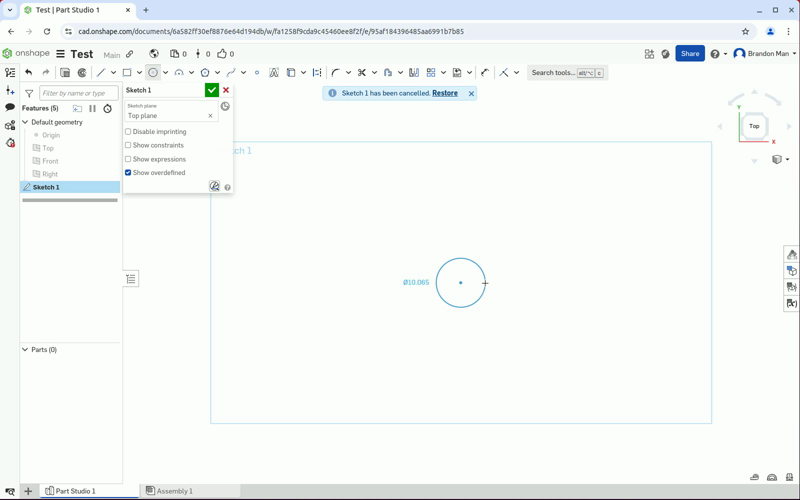
key(esc)
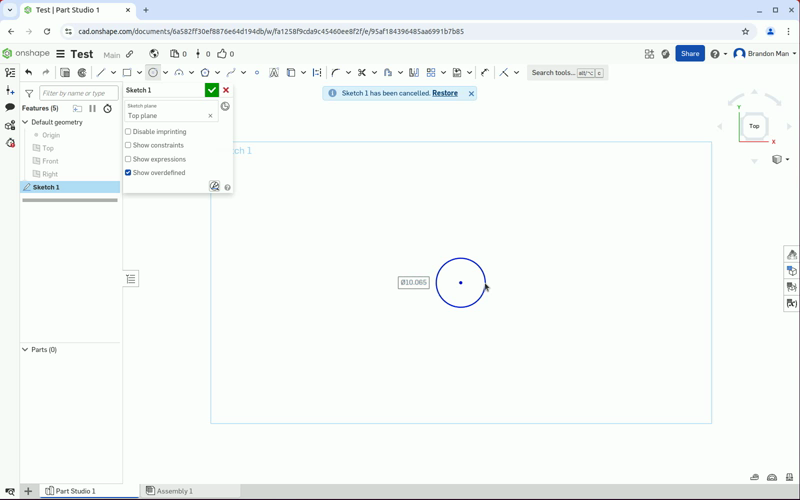
mouse_move(463, 299)
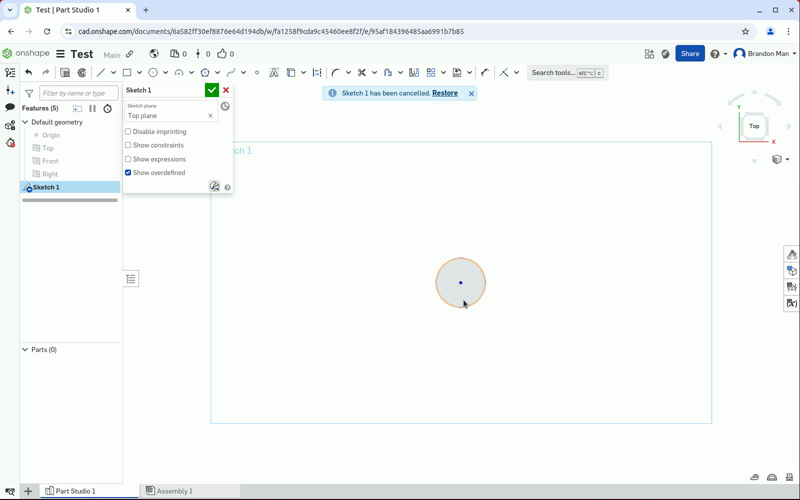
click(463, 299)
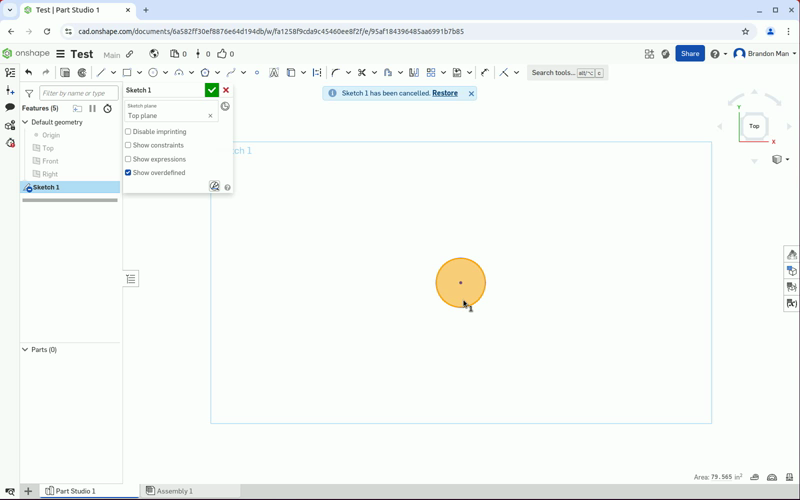
mouse_move(73, 352)
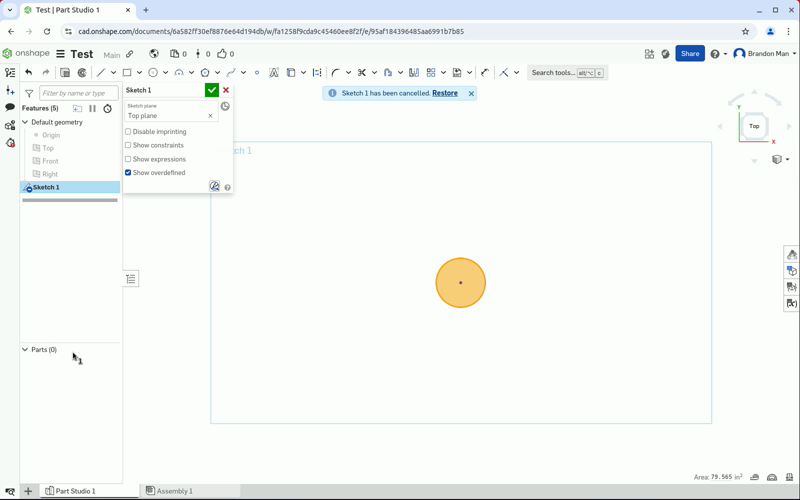
key(shift+y)
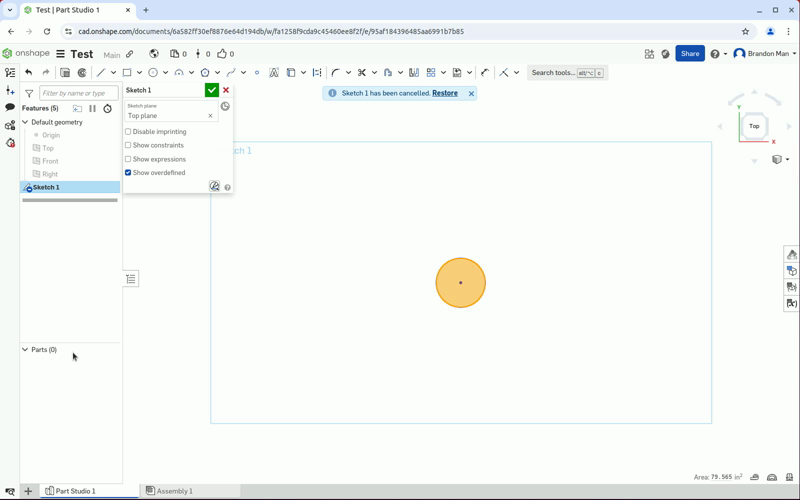
key(shift+e)
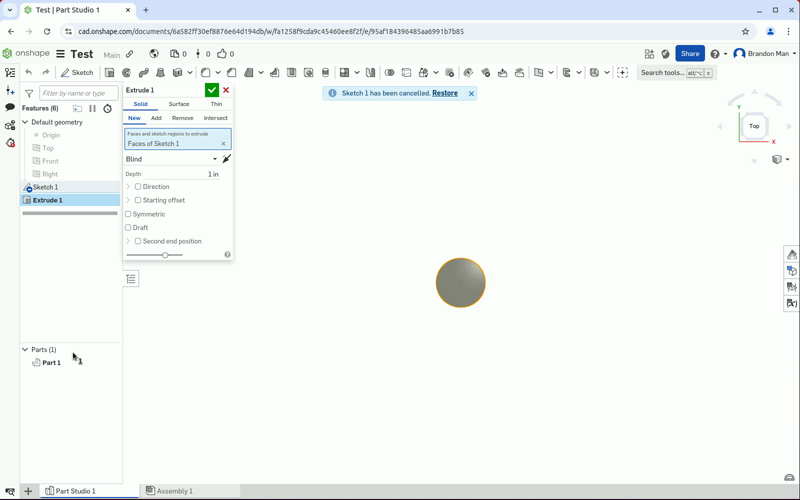
mouse_move(143, 106)
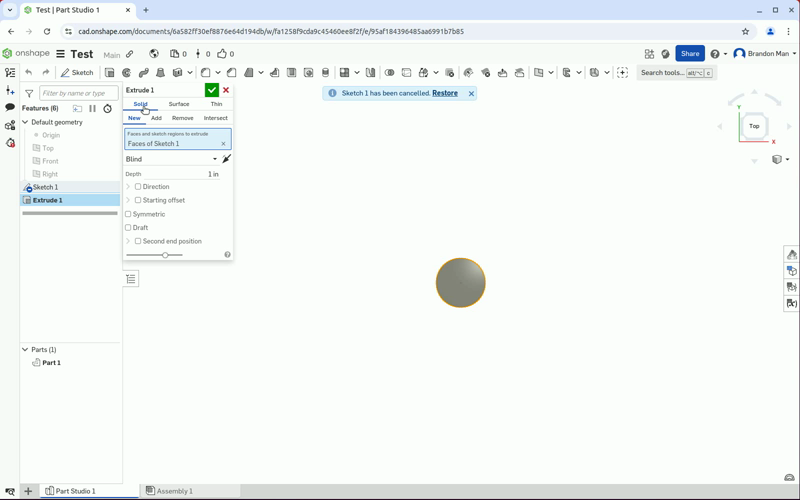
click(143, 106)
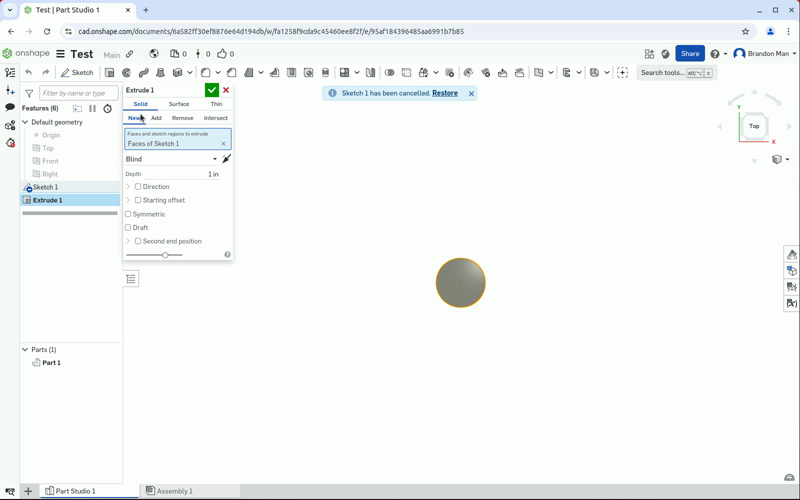
mouse_move(137, 120)
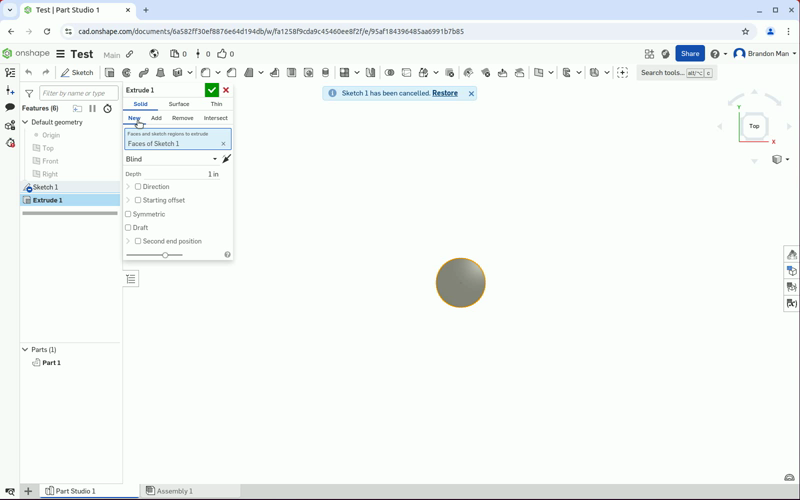
click(137, 120)
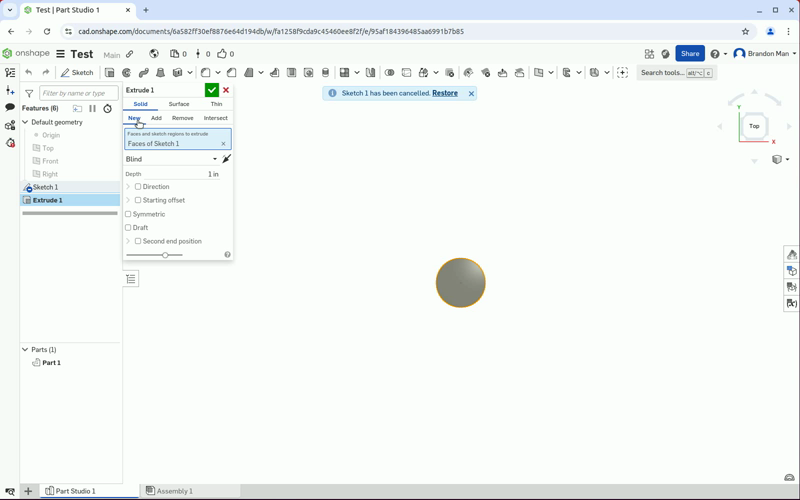
key(tab, 4)
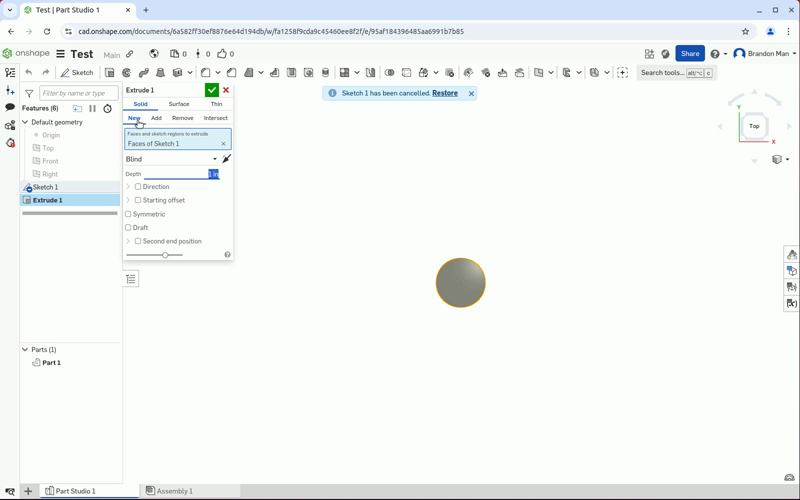
text(16.609)
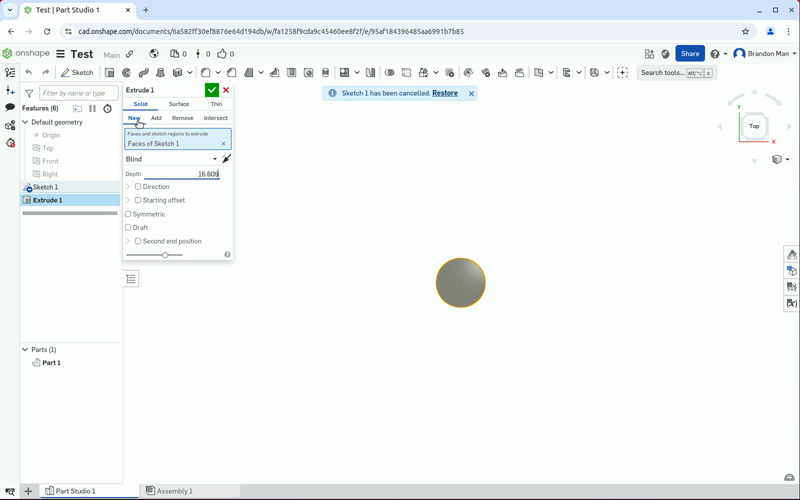
key(enter)
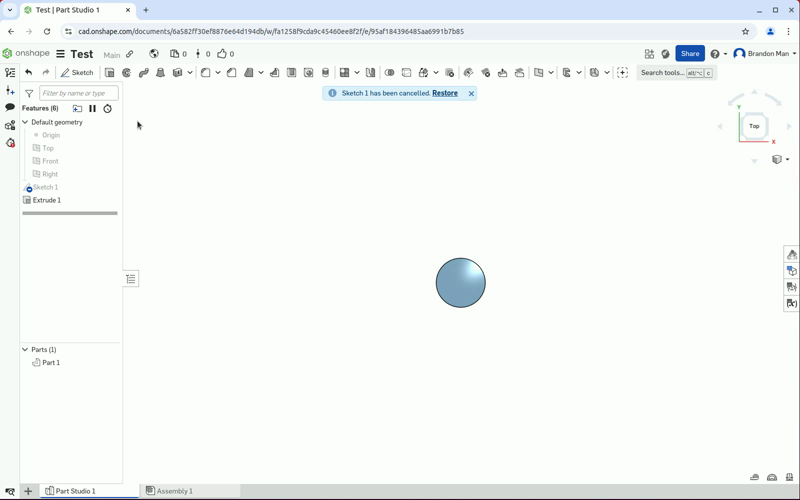
key(shift+h)
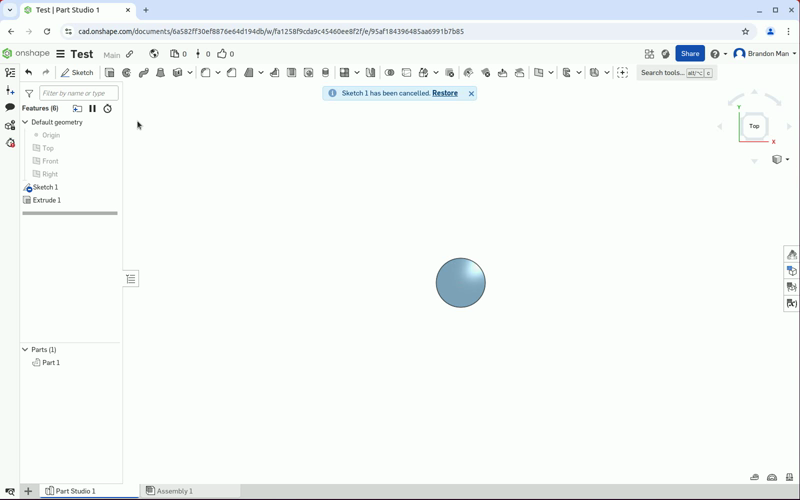
key(shift+h)
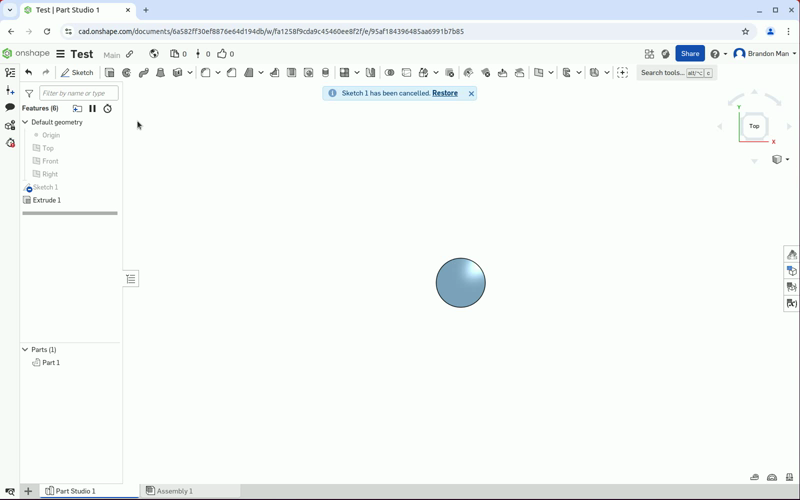
mouse_move(73, 189)
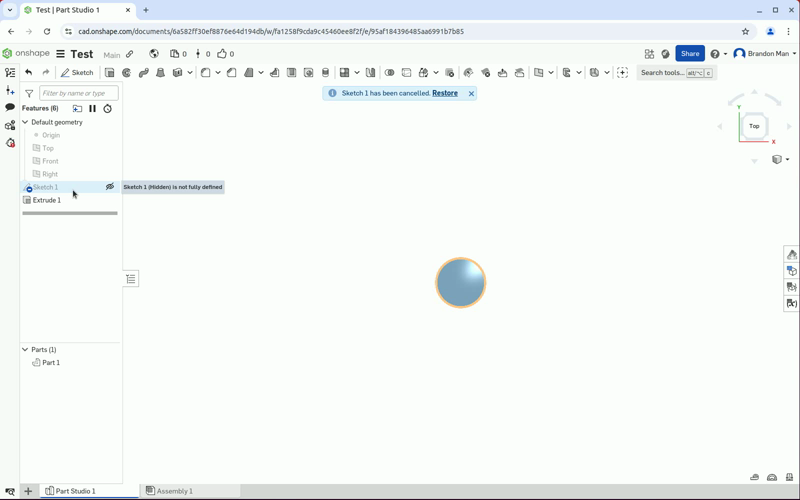
click(73, 189)
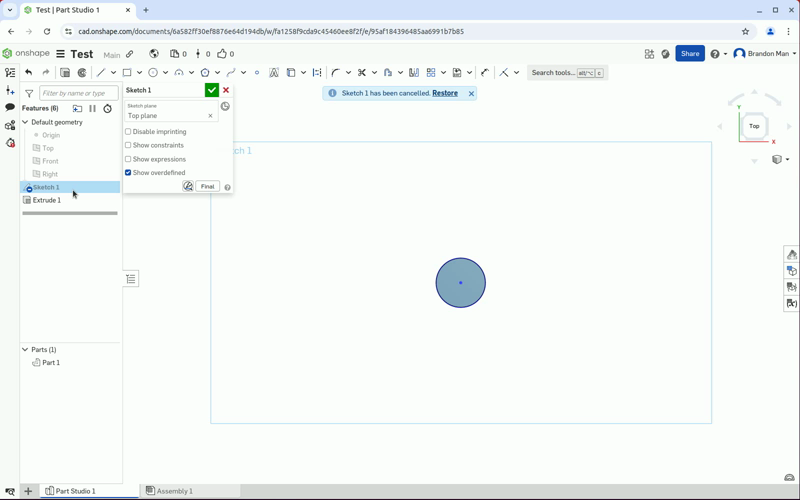
mouse_move(229, 92)
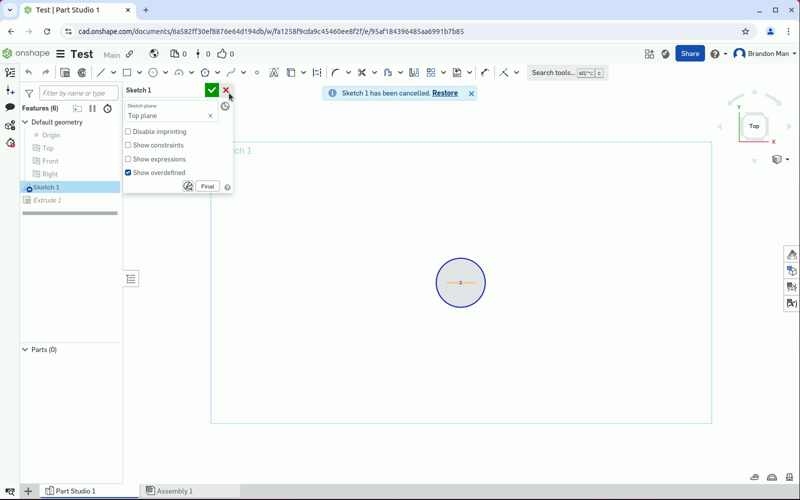
click(229, 92)
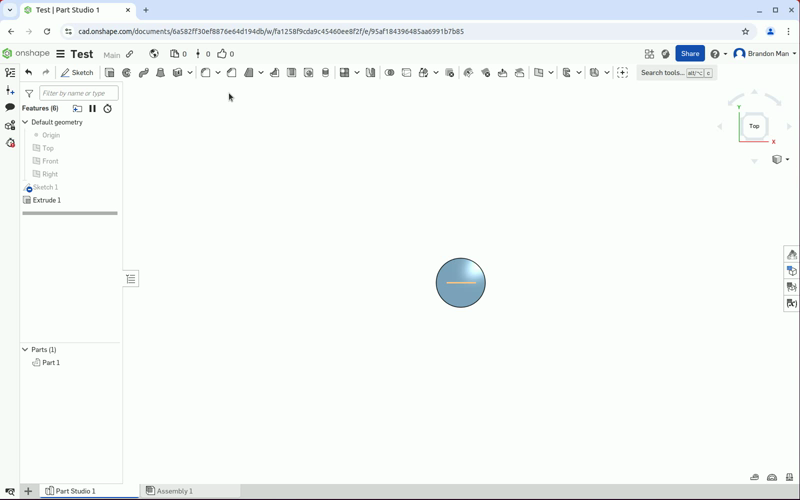
mouse_move(541, 75)
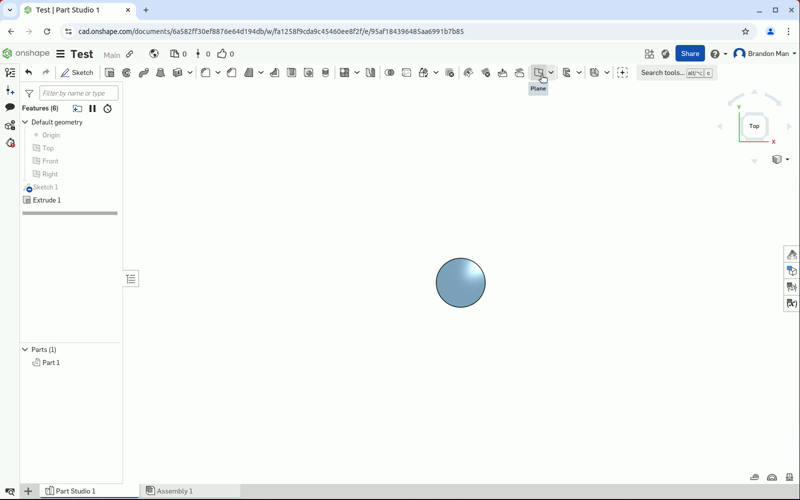
click(541, 75)
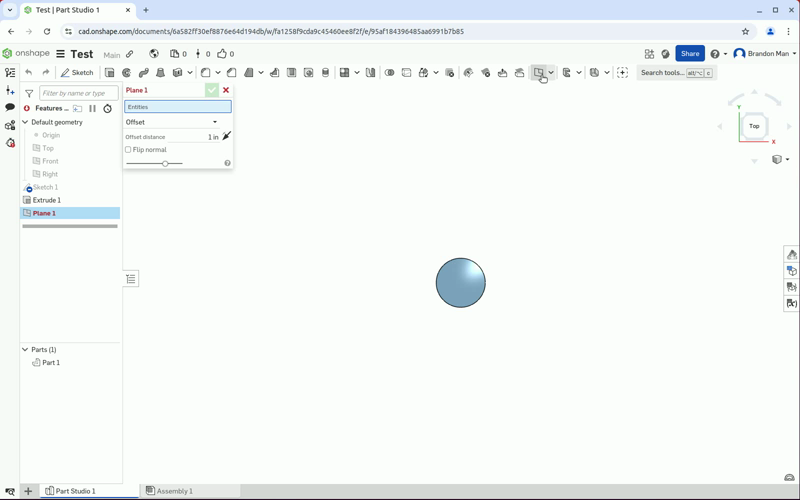
mouse_move(73, 150)
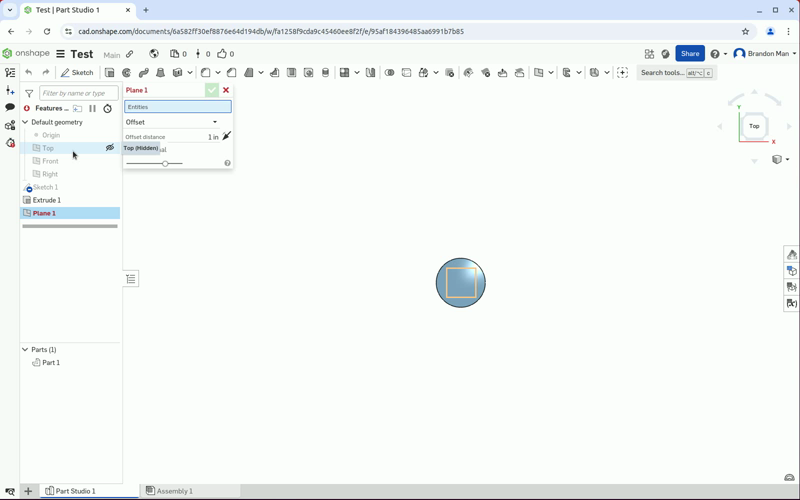
click(73, 150)
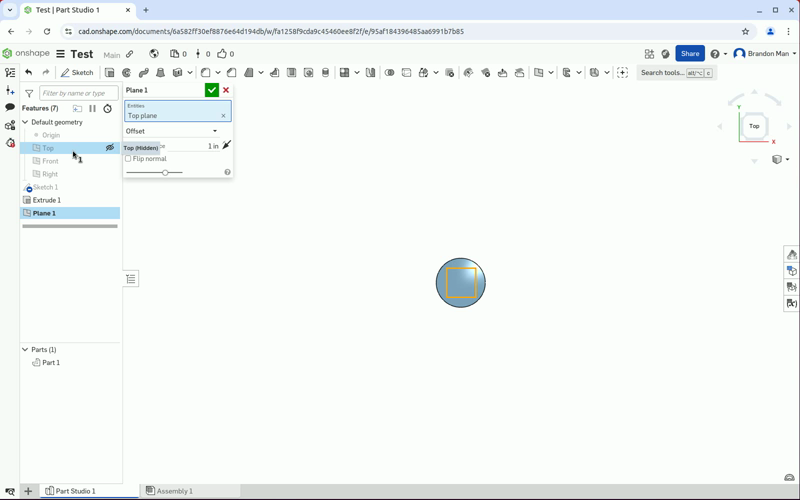
key(tab, 2)
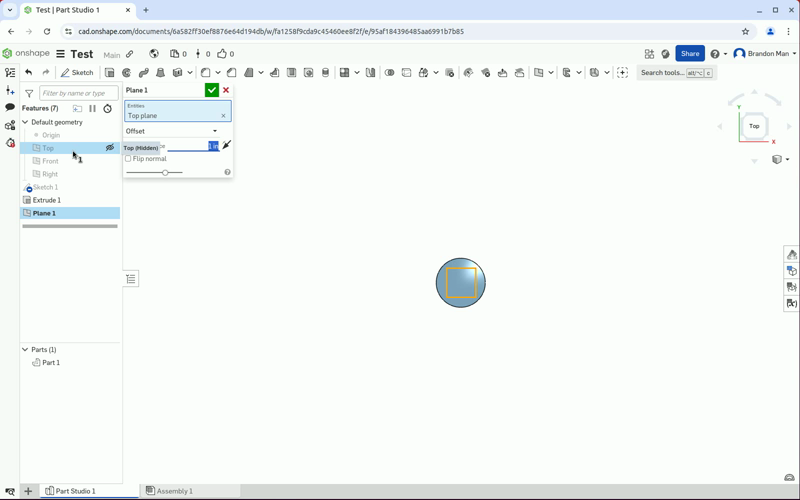
text(16.607)
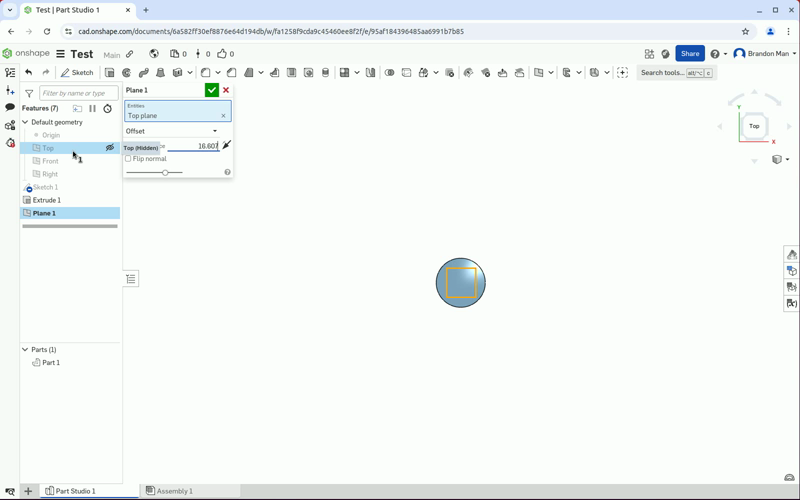
key(enter, 2)
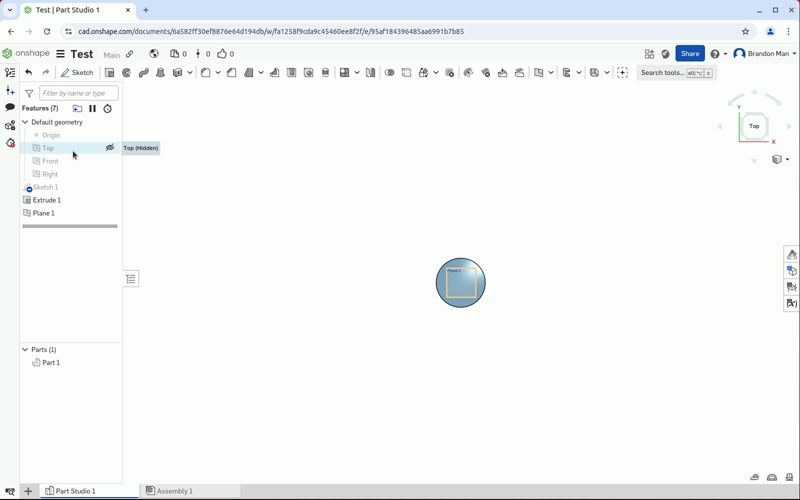
key(shift+s)
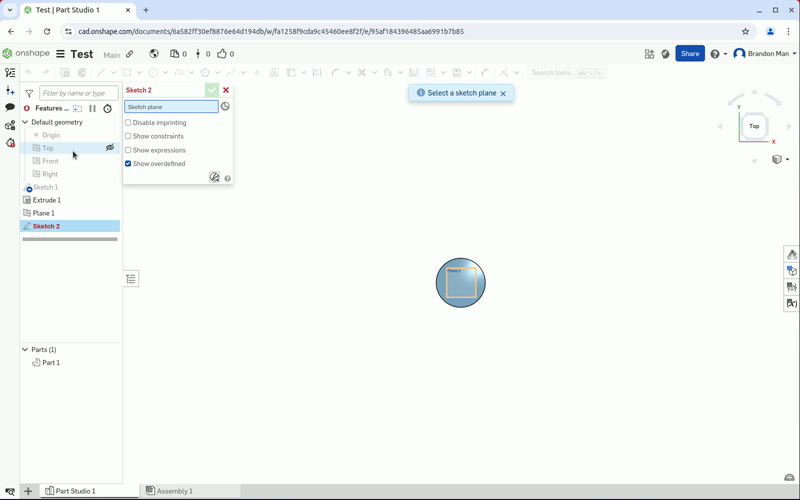
mouse_move(73, 215)
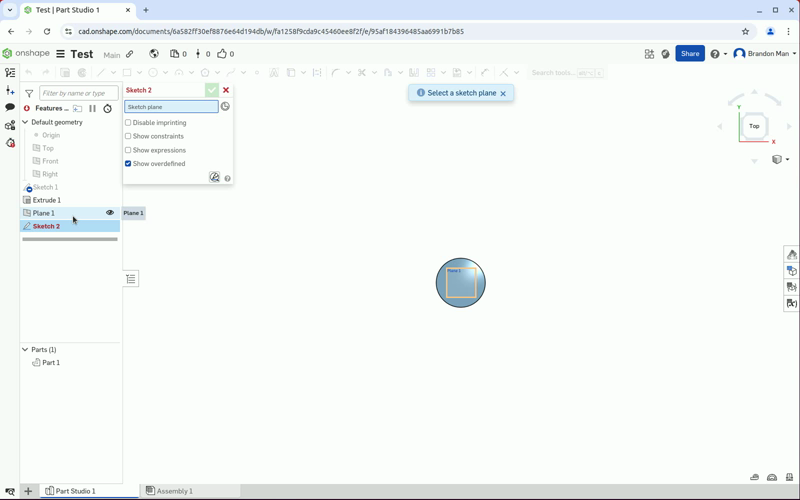
click(73, 215)
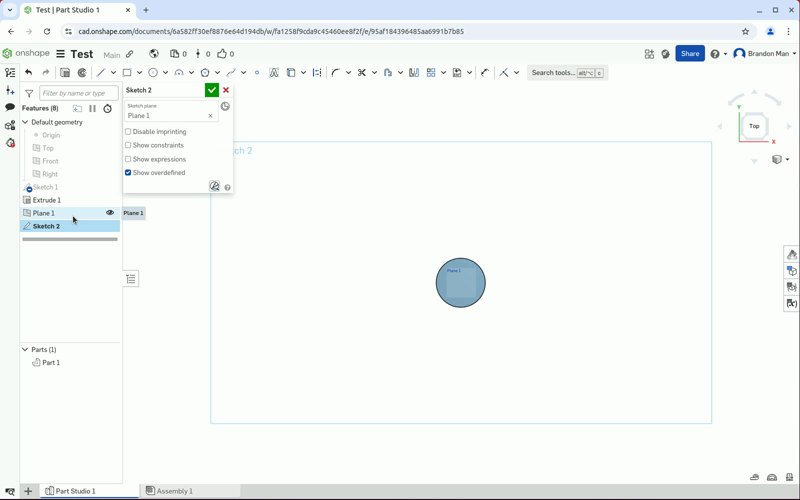
mouse_move(73, 352)
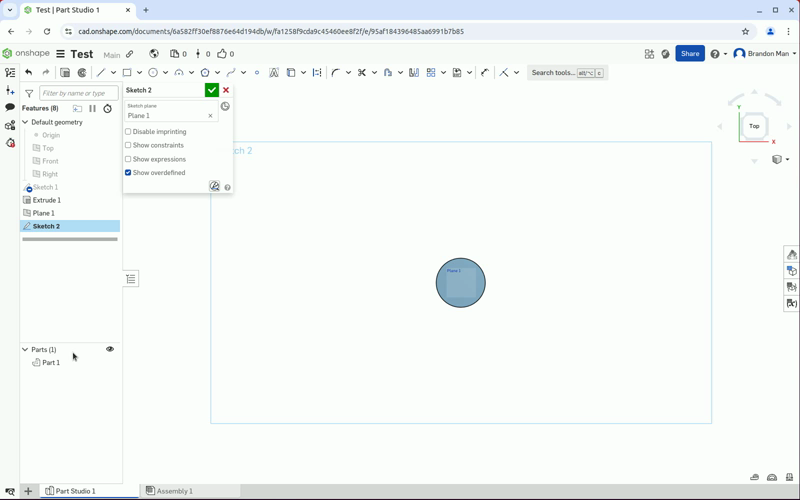
key(y)
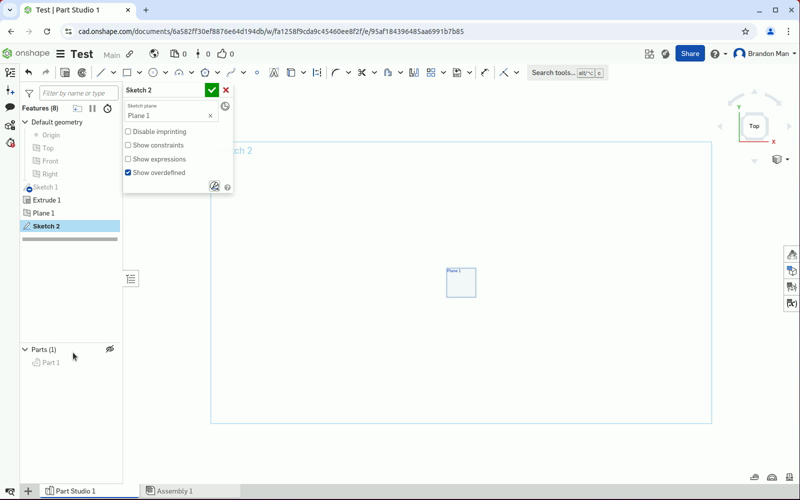
key(c)
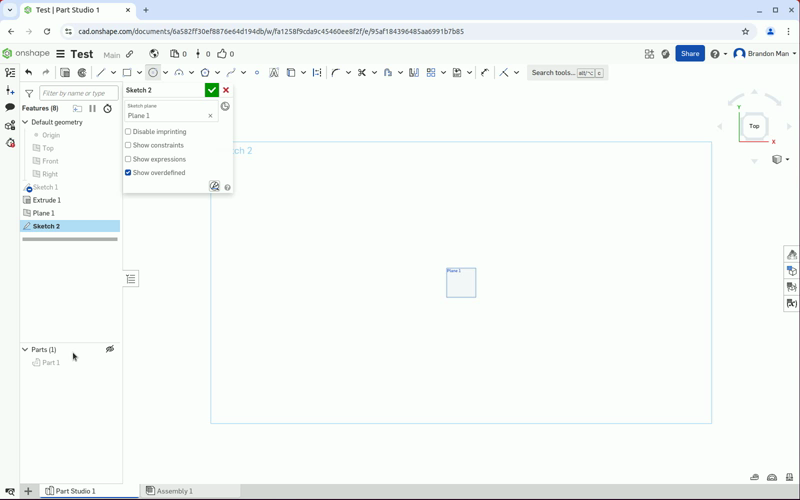
key_down(shift)
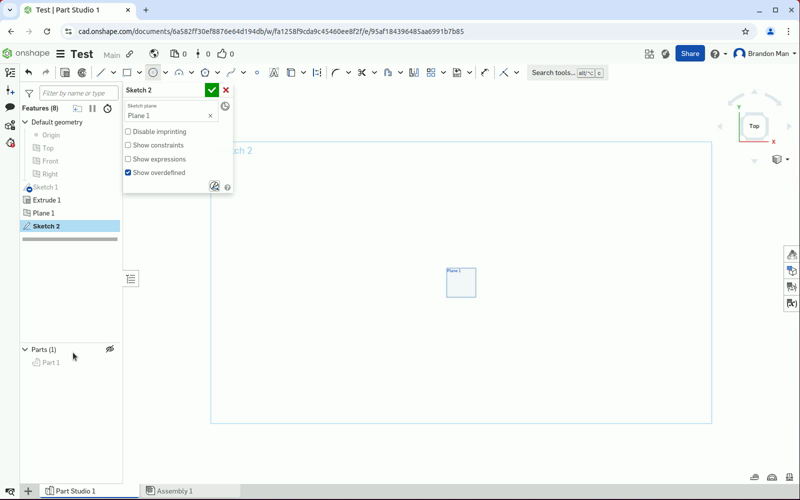
mouse_move(461, 282)
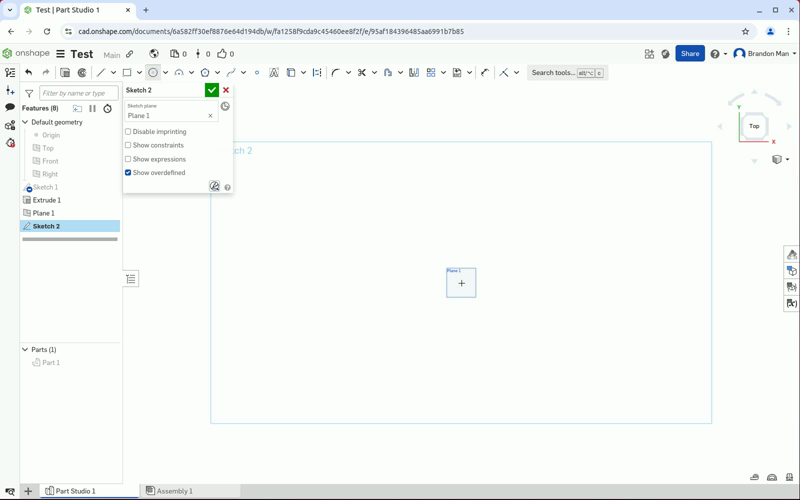
click(461, 282)
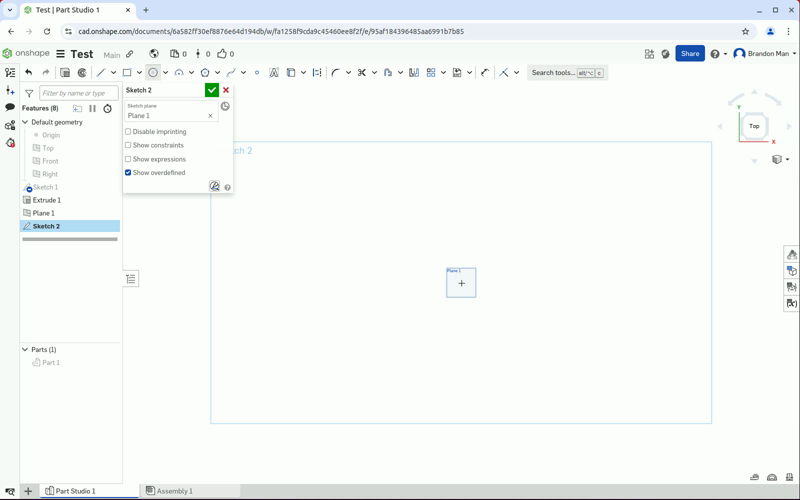
key_up(shift)
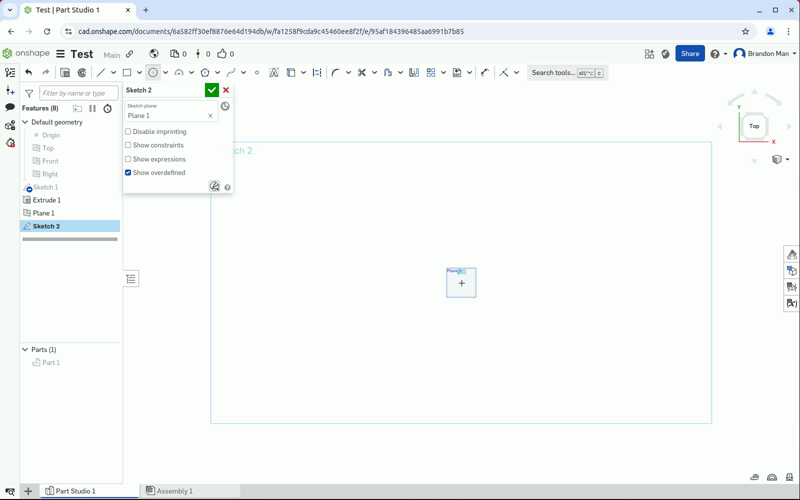
mouse_move(474, 282)
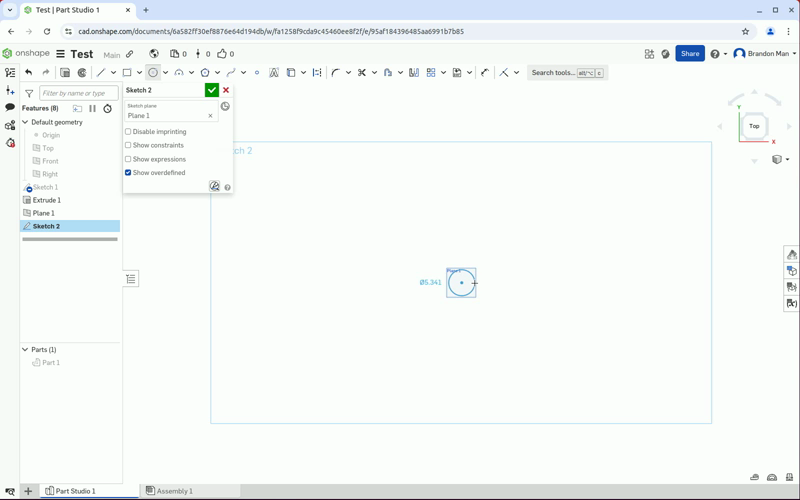
click(474, 282)
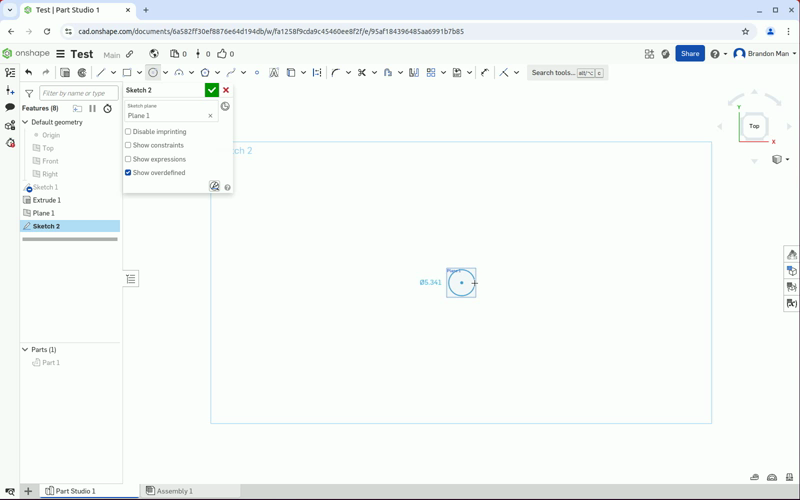
key(esc)
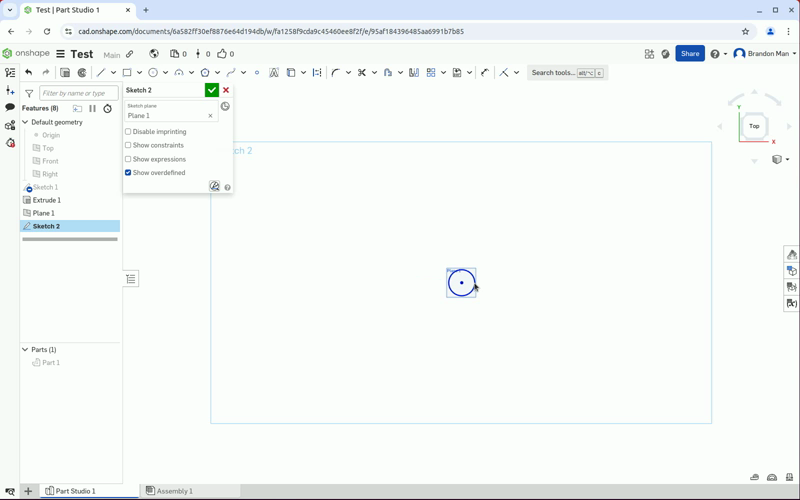
mouse_move(464, 292)
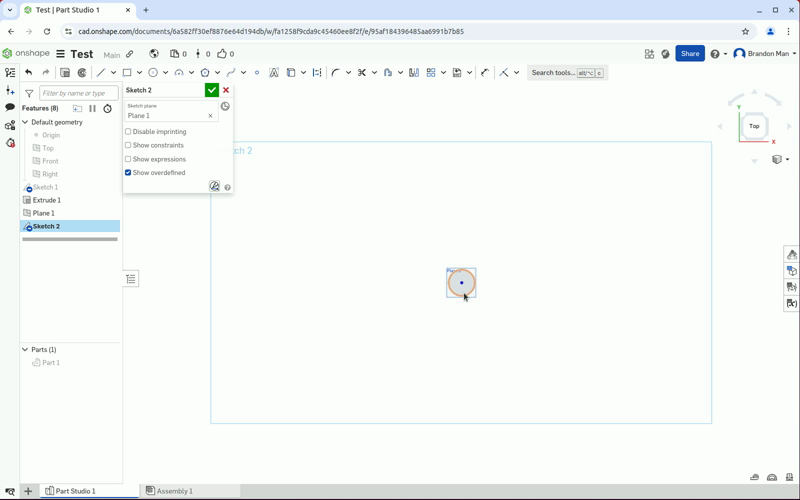
scroll(6)
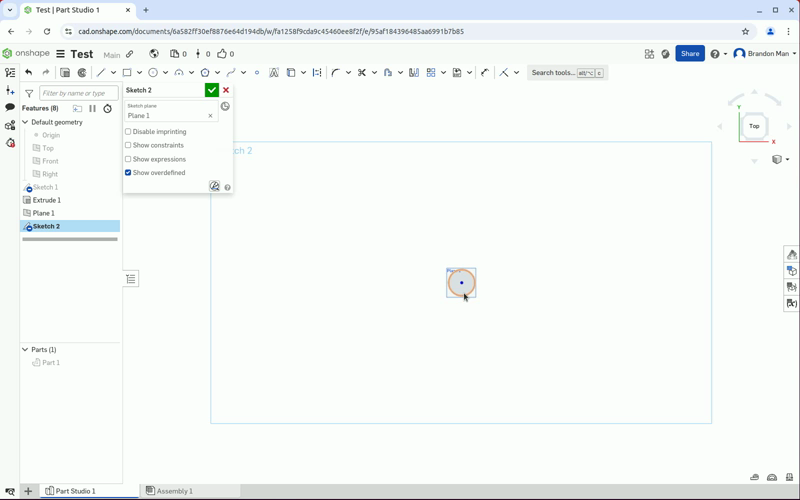
scroll(6)
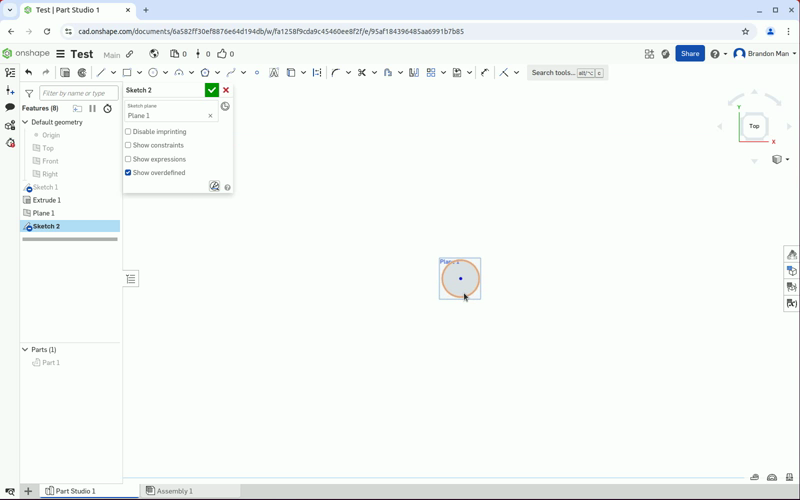
scroll(6)
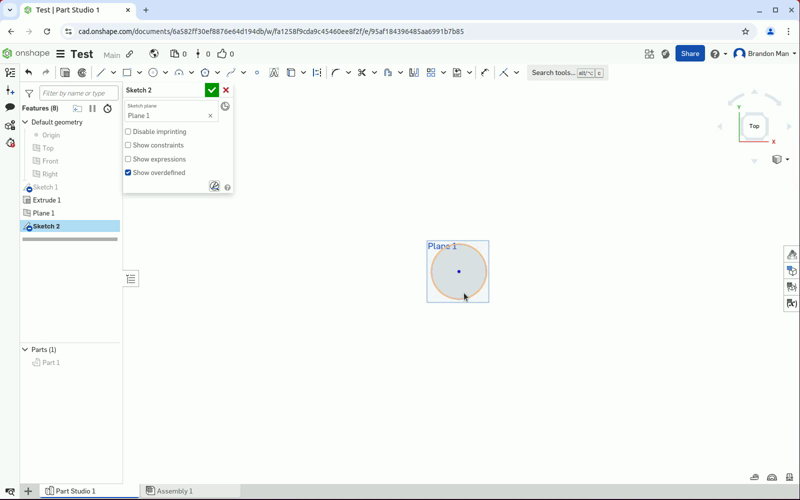
scroll(6)
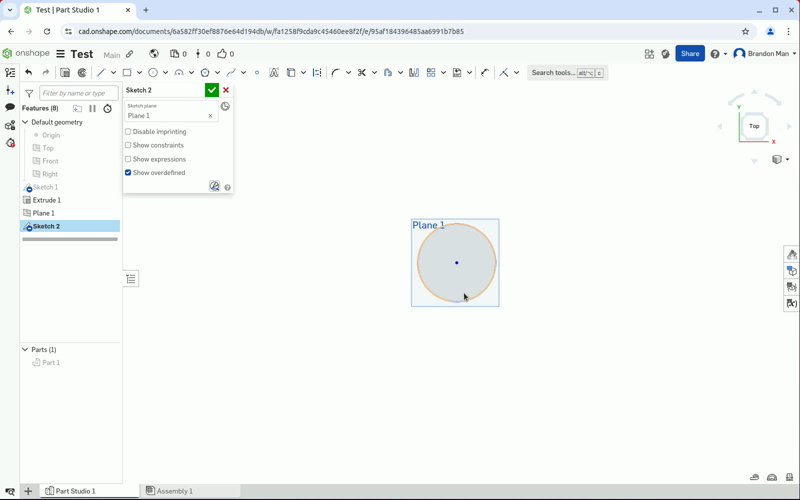
scroll(6)
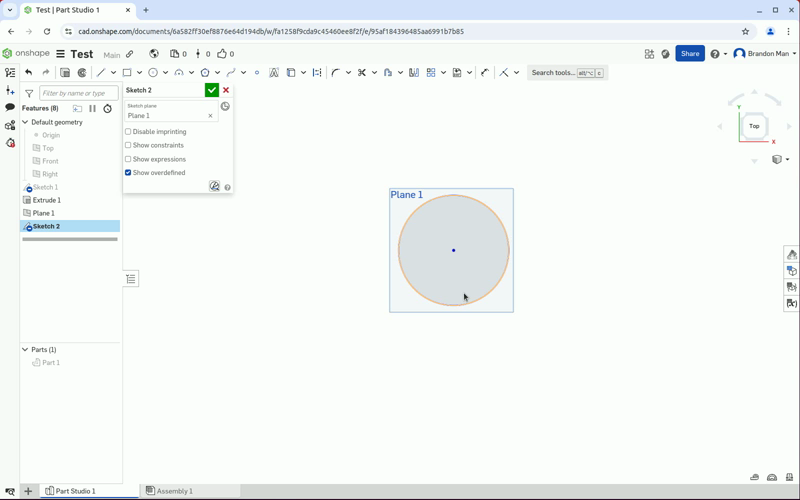
scroll(6)
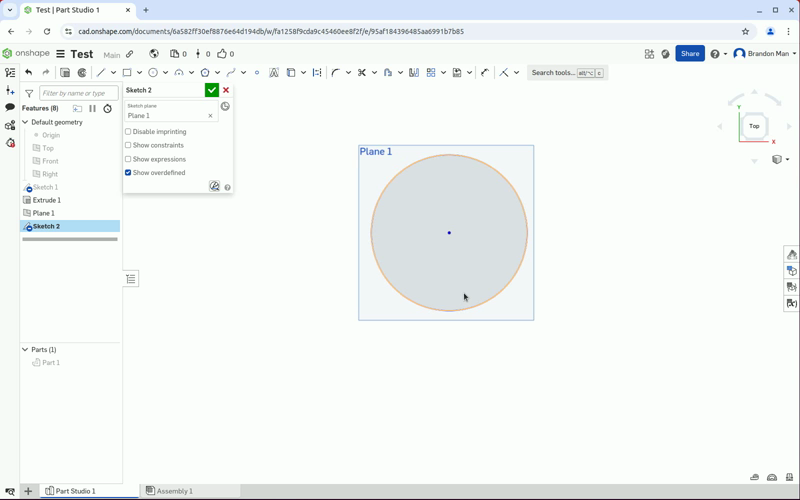
scroll(6)
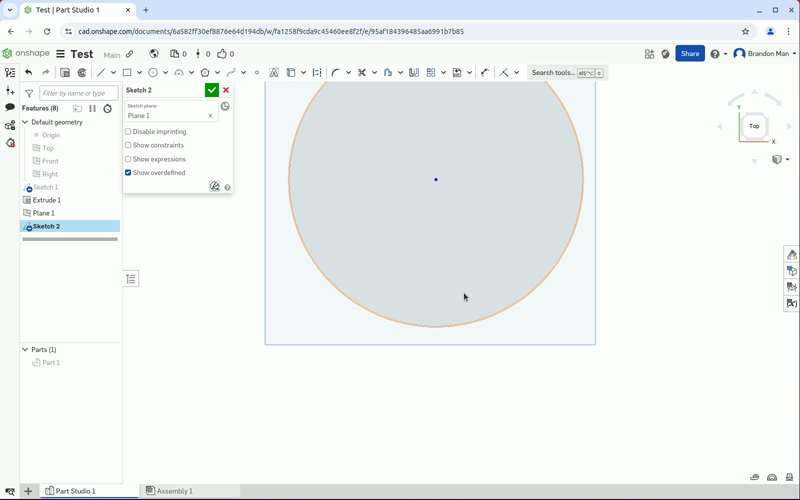
click(464, 292)
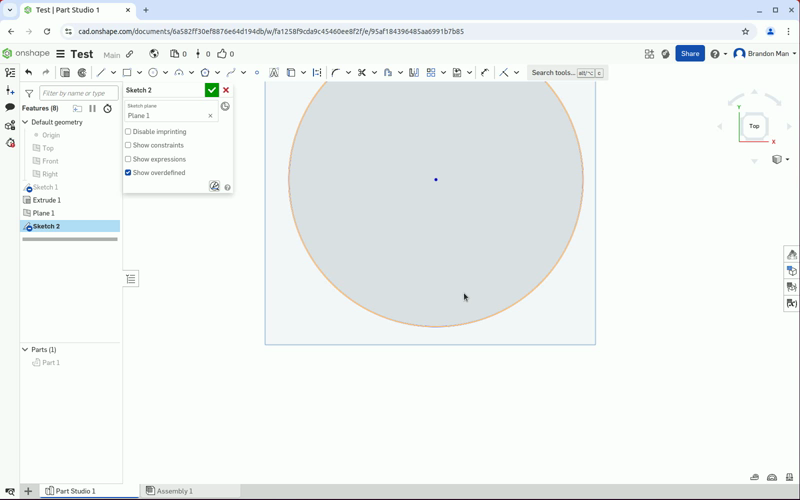
scroll(-6)
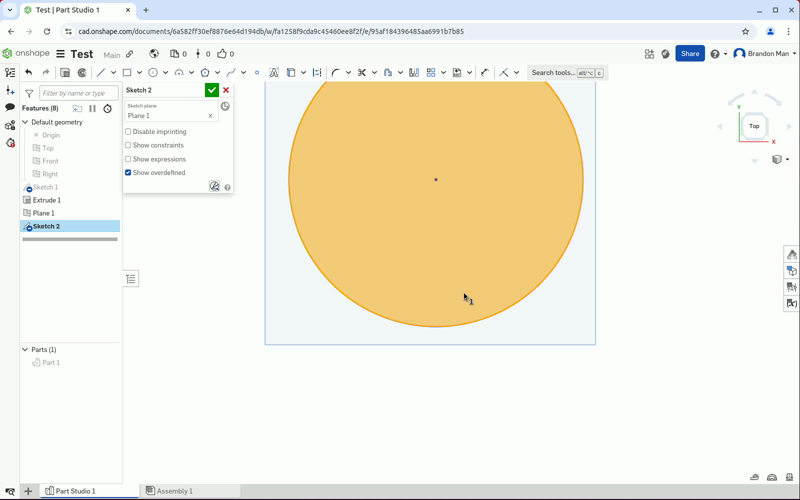
scroll(-6)
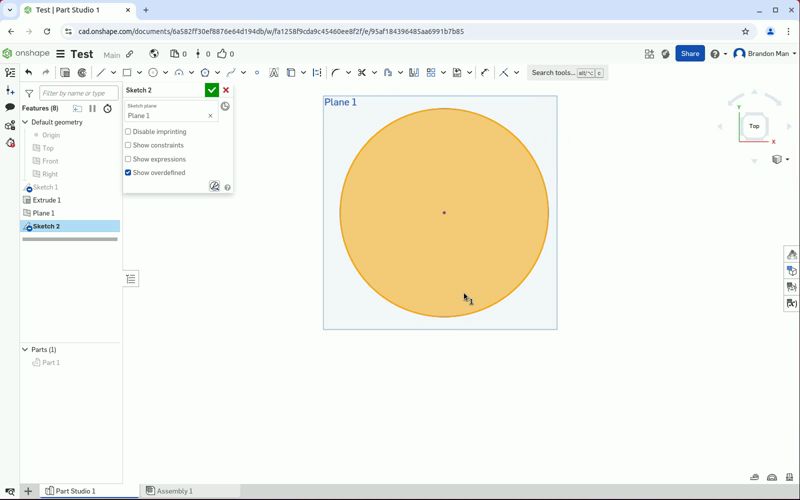
scroll(-6)
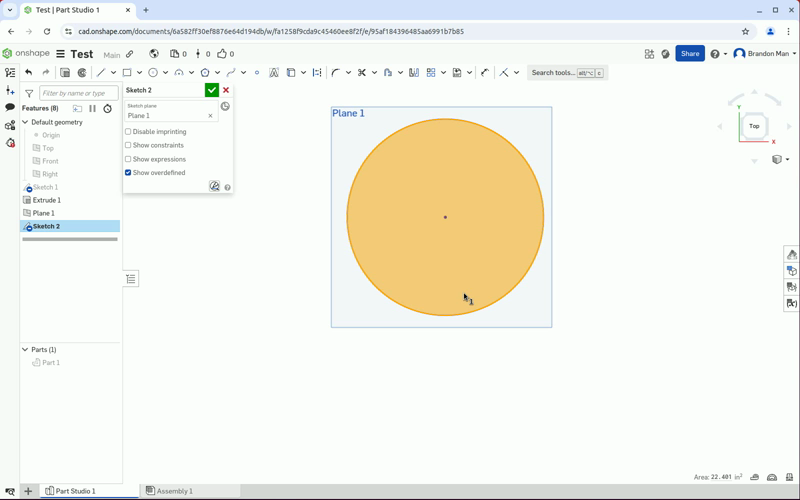
scroll(-6)
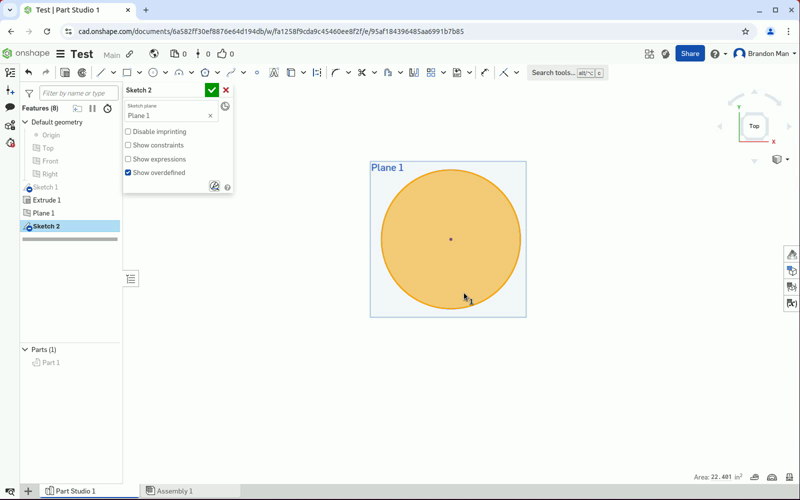
scroll(-6)
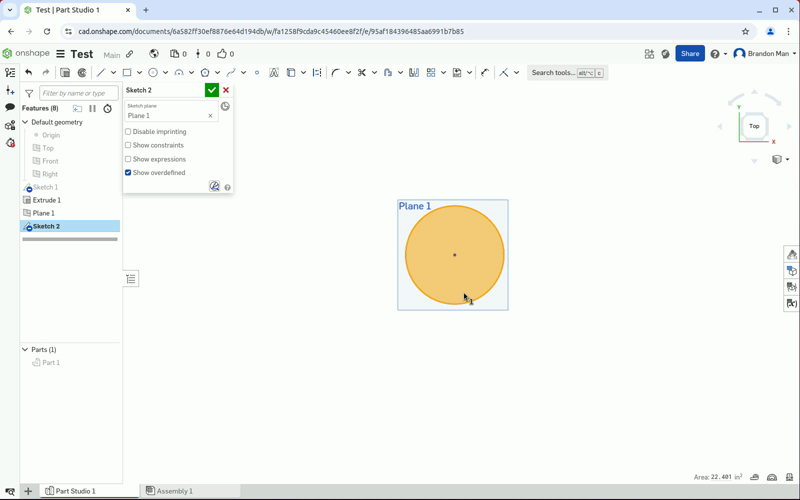
scroll(-6)
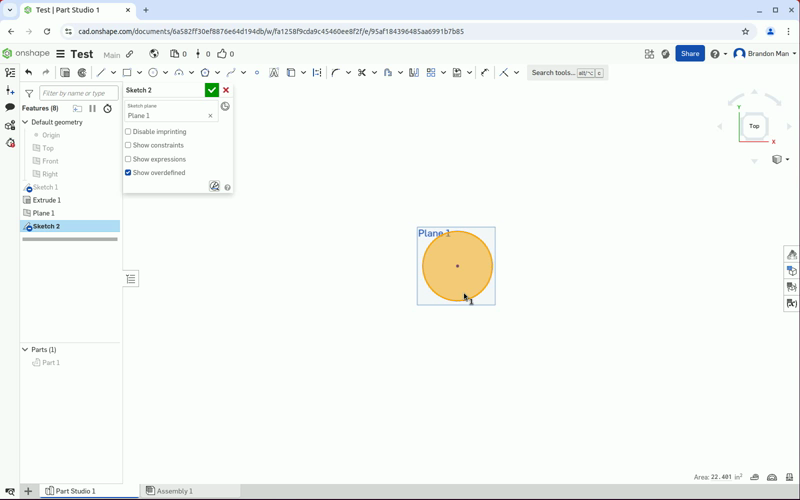
scroll(-6)
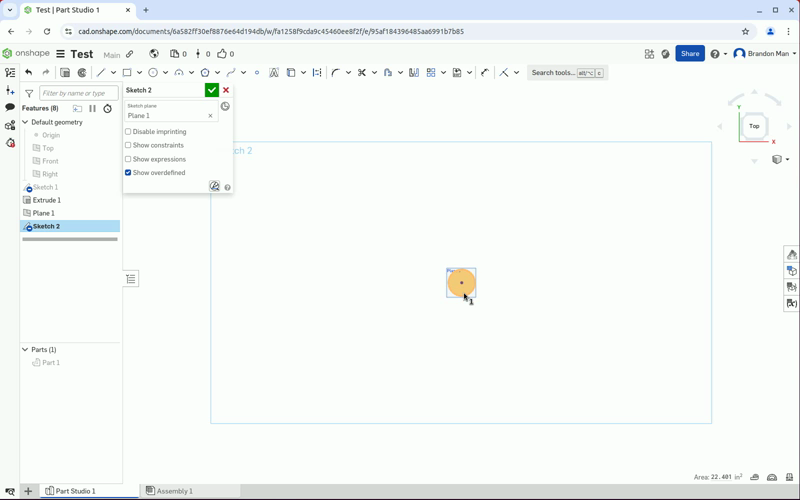
mouse_move(73, 352)
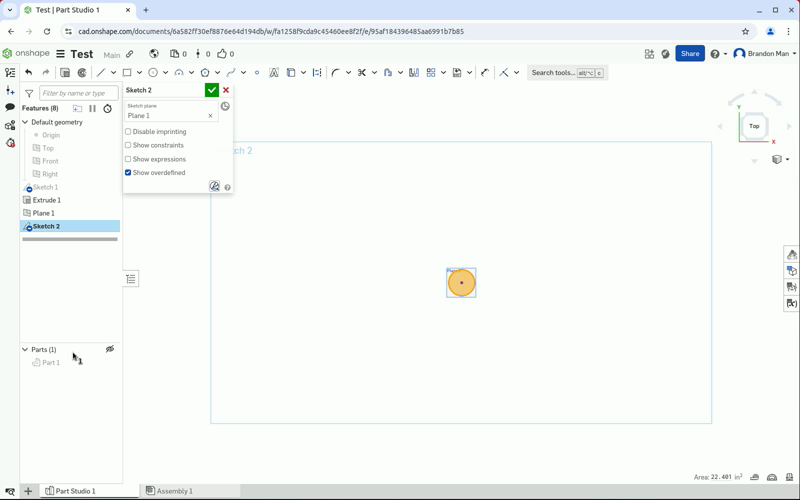
key(shift+y)
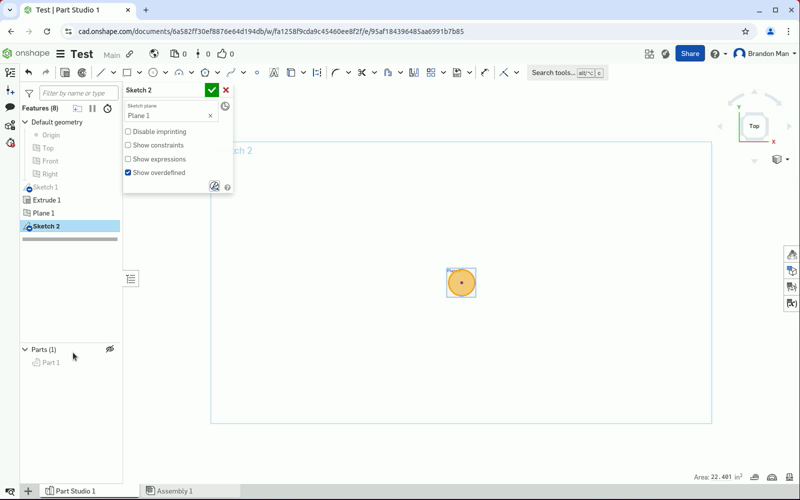
key(shift+e)
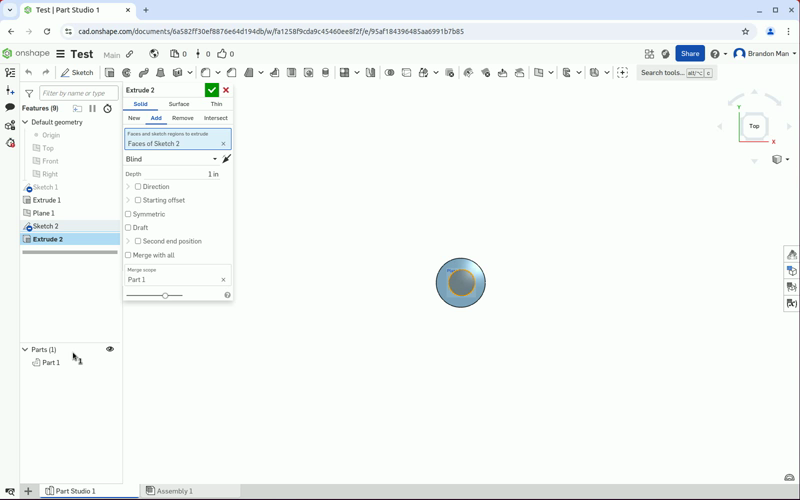
mouse_move(143, 106)
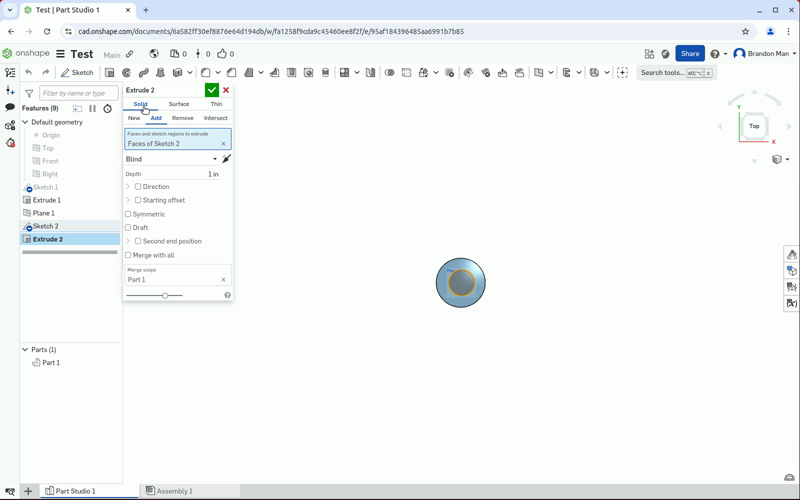
click(143, 106)
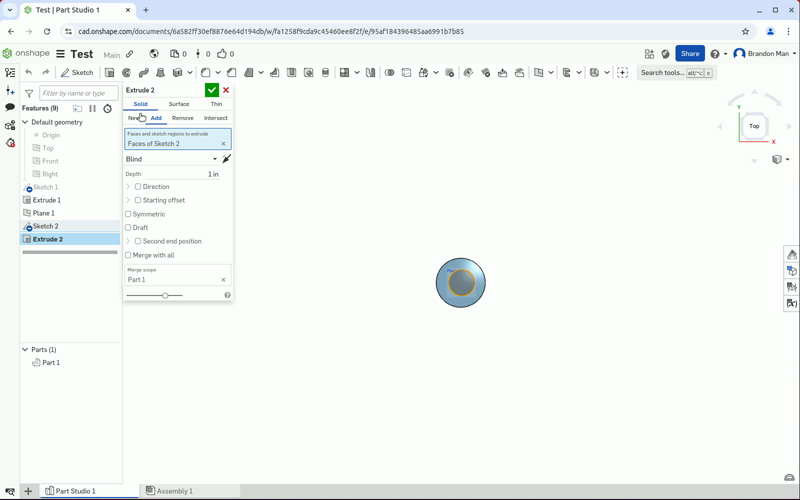
mouse_move(137, 120)
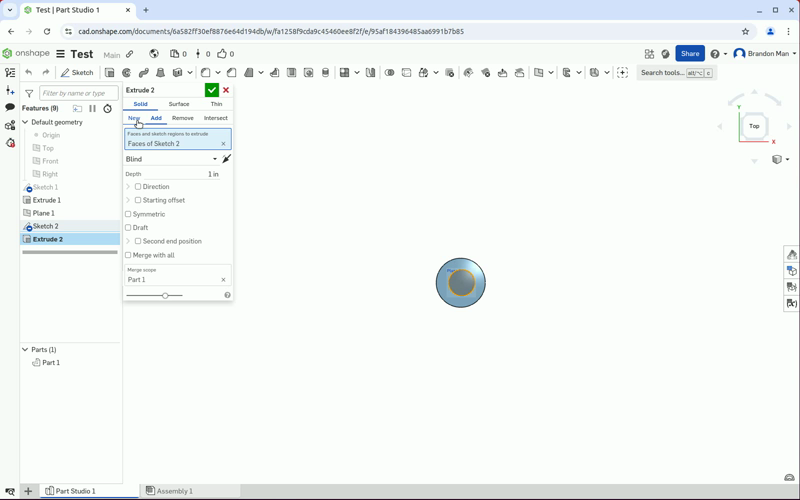
click(137, 120)
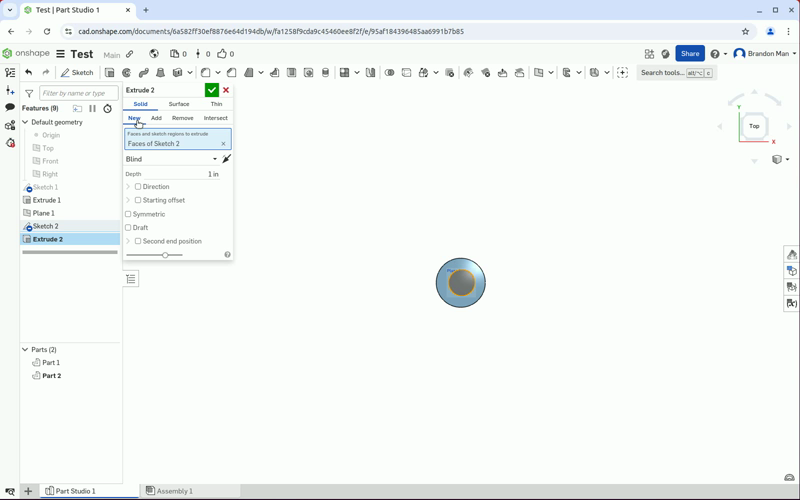
key(tab, 4)
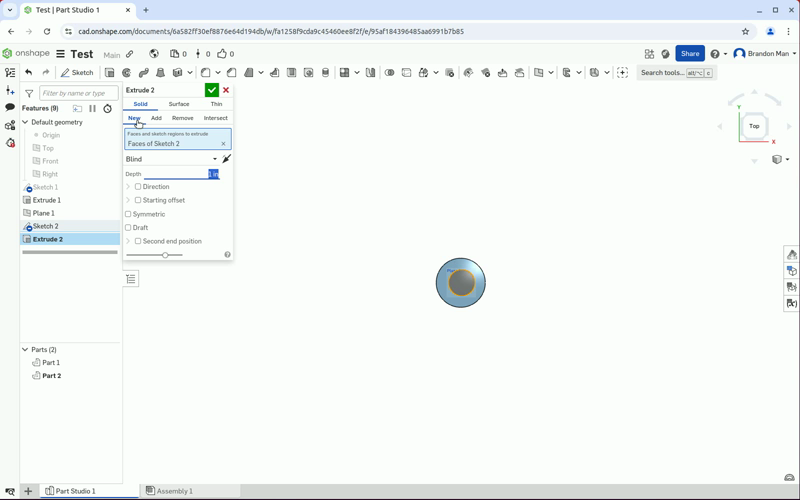
text(6.499)
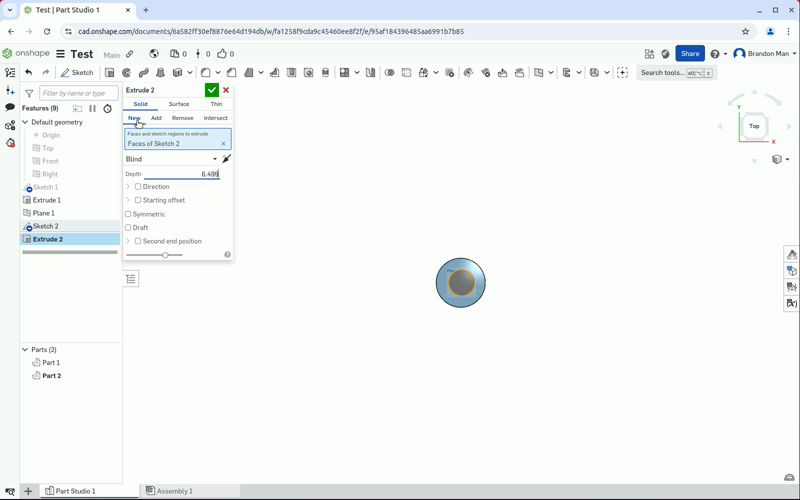
key(enter)
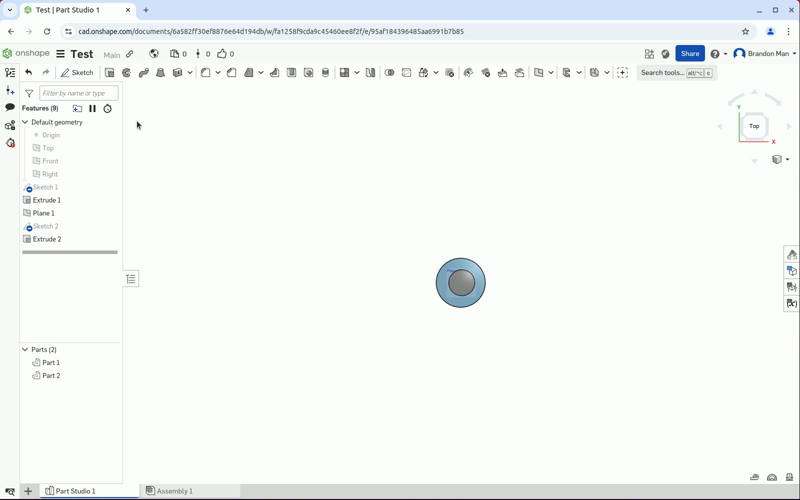
key(shift+h)
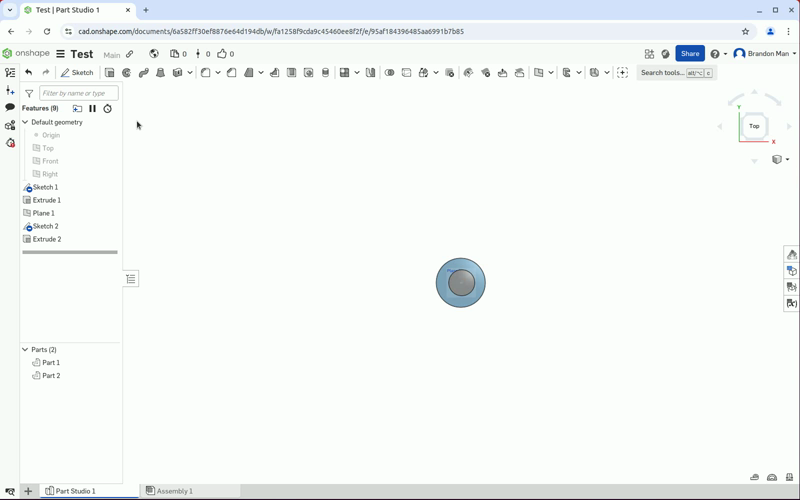
key(shift+h)
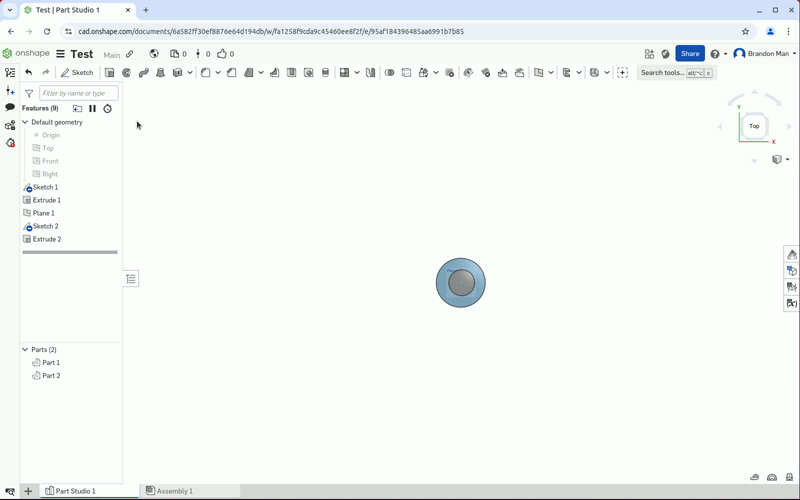
key(shift+7)
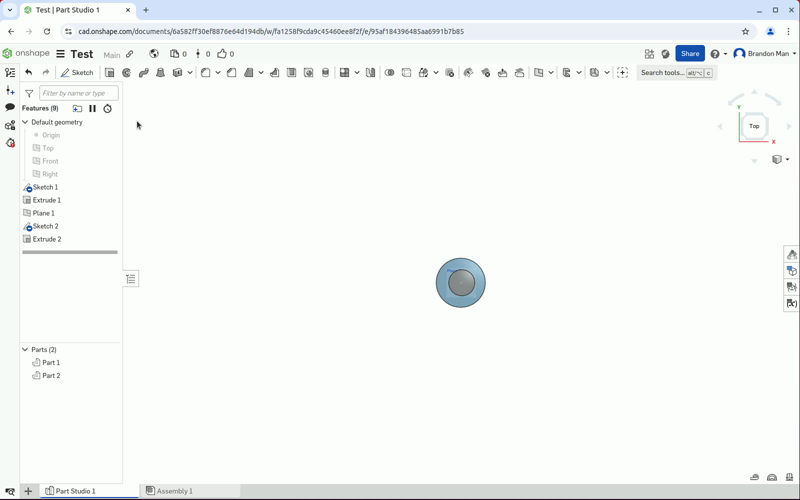
key(up, 3)
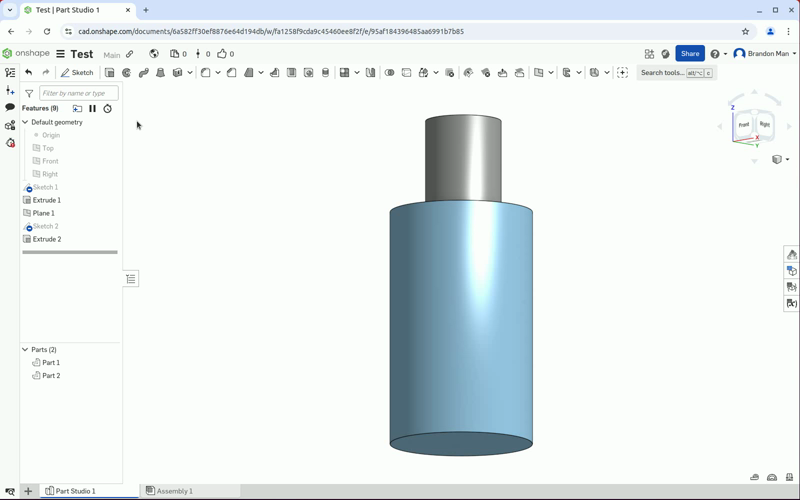
key(left, 3)
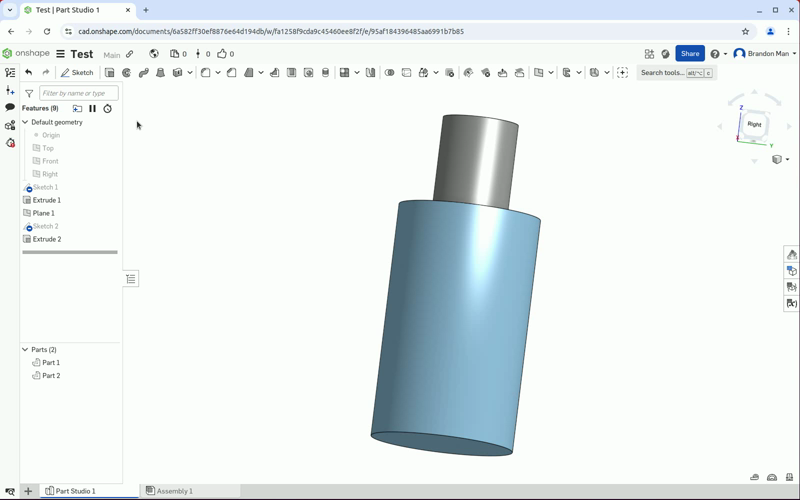
key(right, 3)
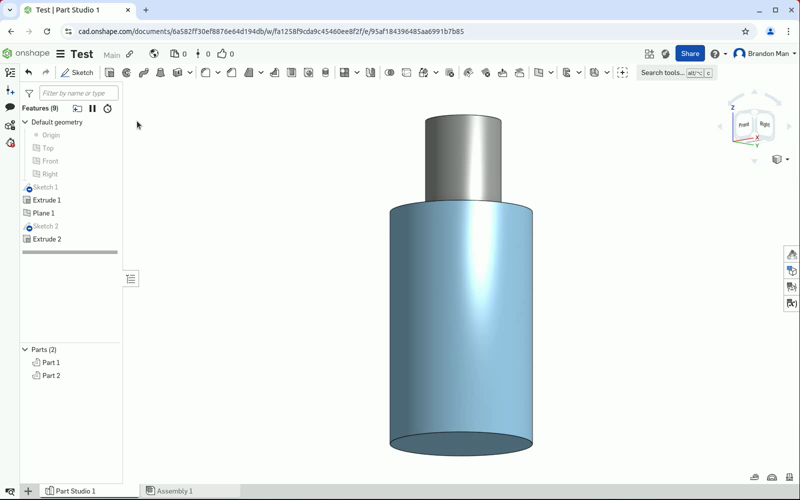
key(down, 3)
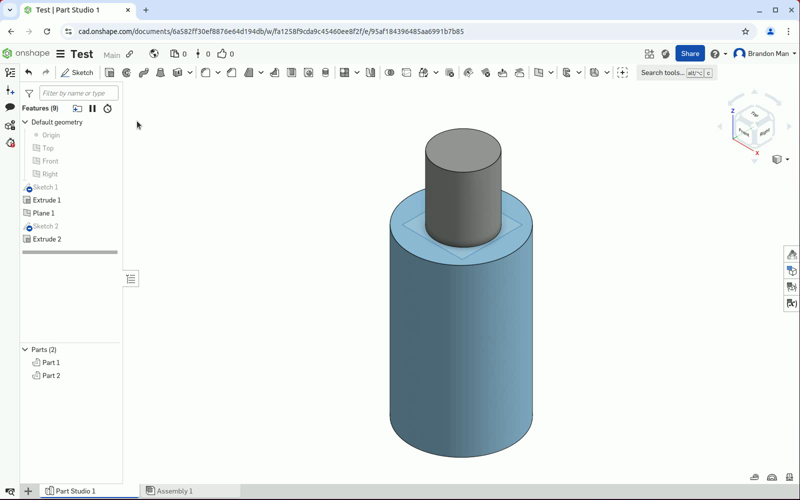
mouse_move(73, 189)
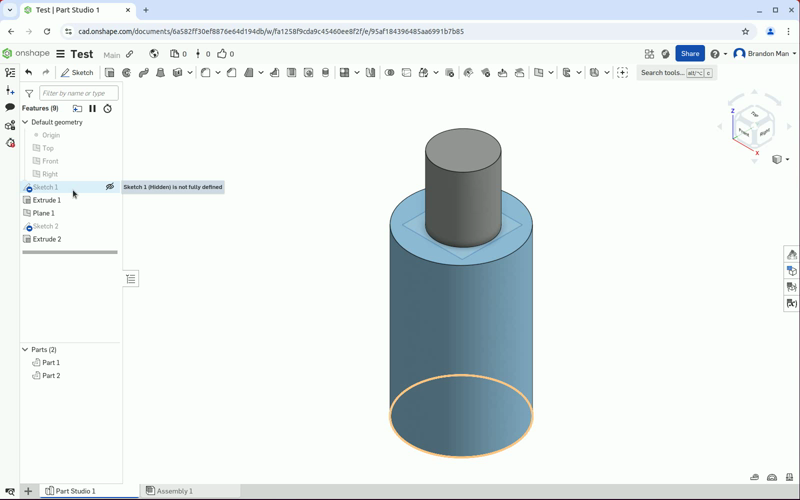
click(73, 189)